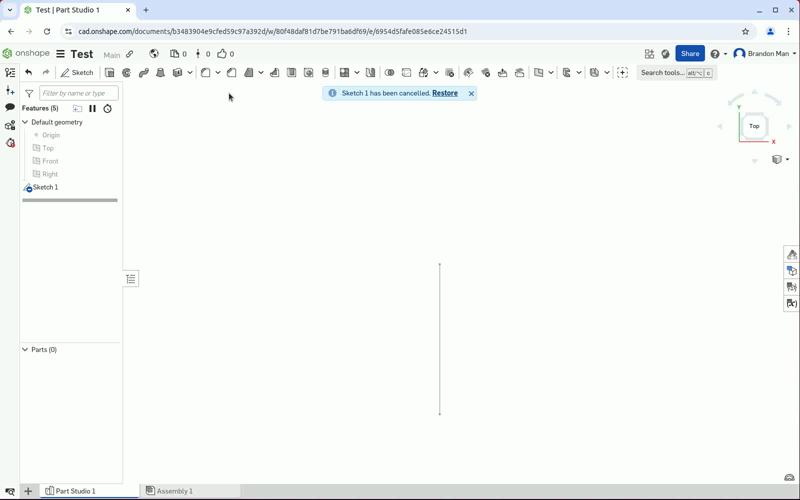
key(shift+h)
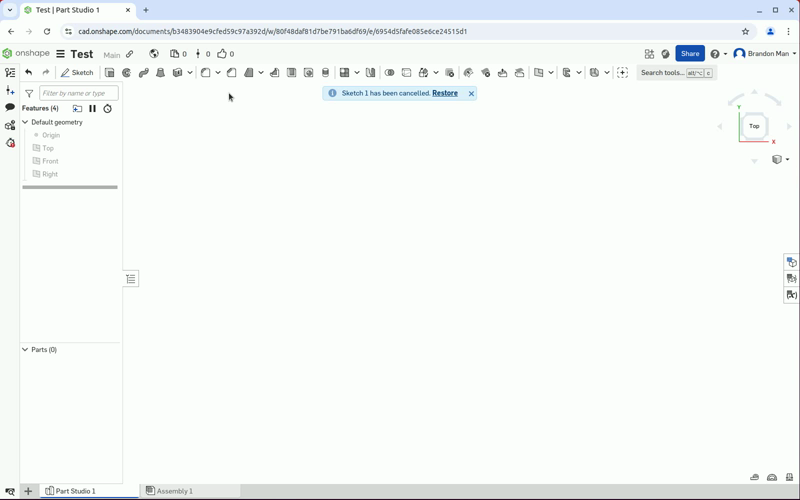
mouse_move(73, 352)
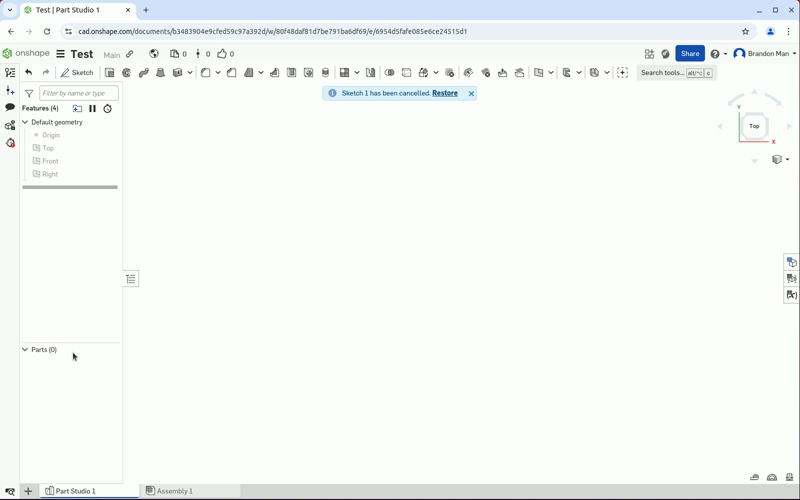
key(y)
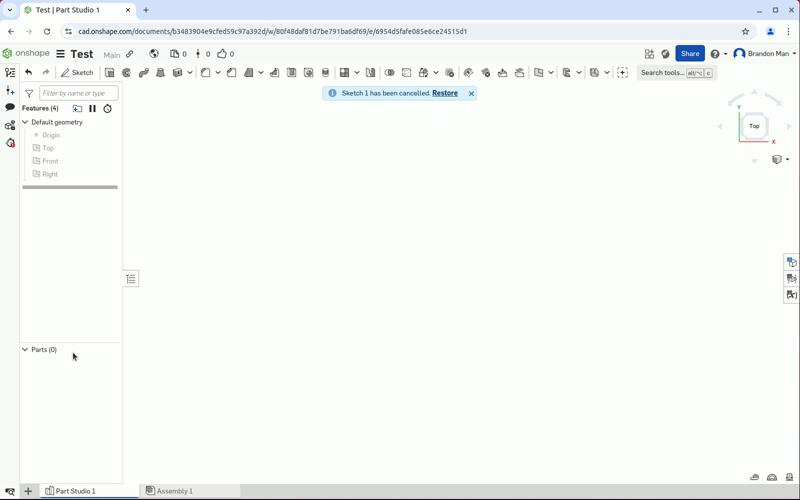
key(shift+p)
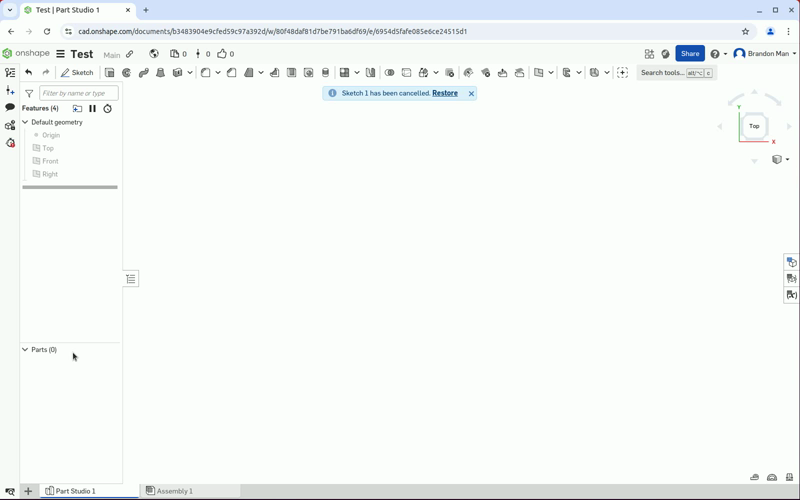
key(space)
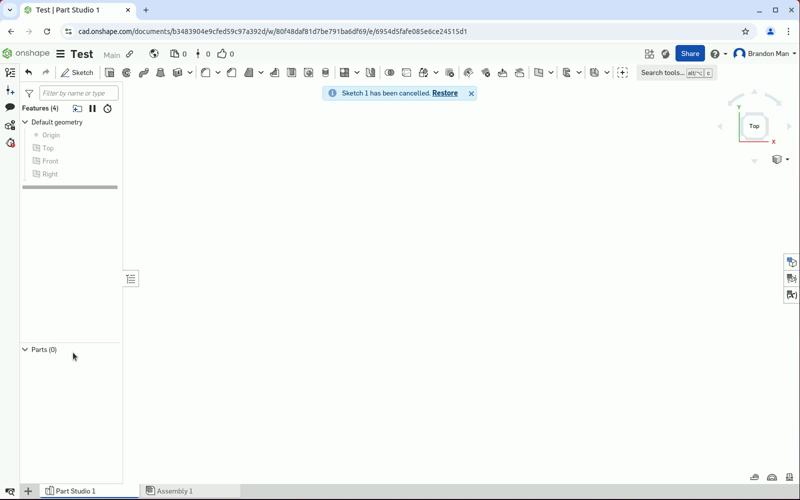
key_down(shift)
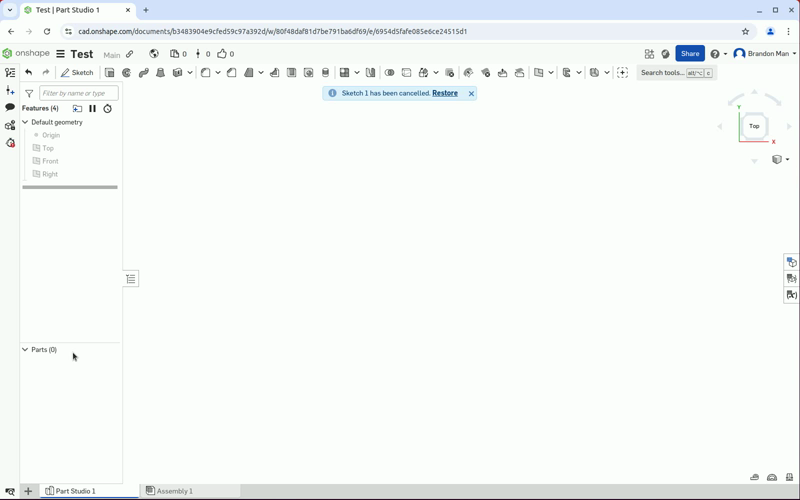
key(up)
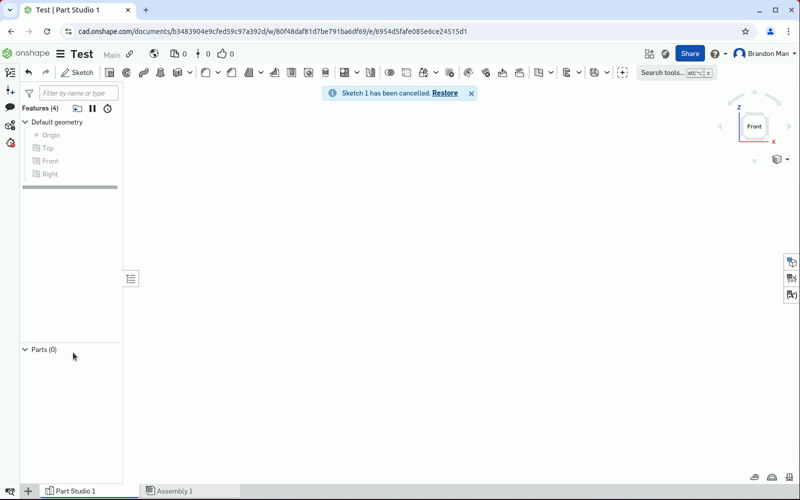
key_up(shift)
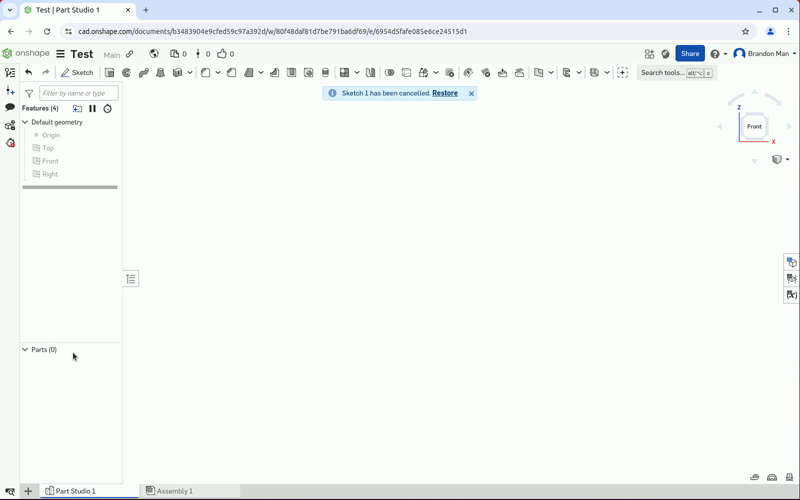
mouse_move(73, 352)
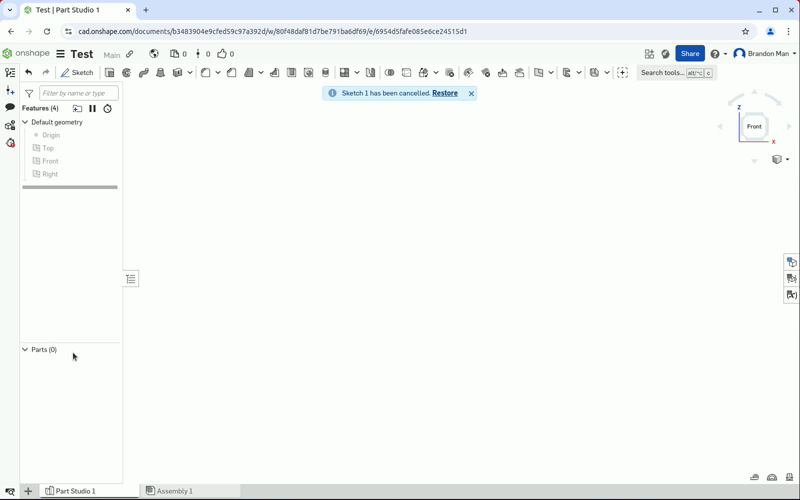
key(shift+y)
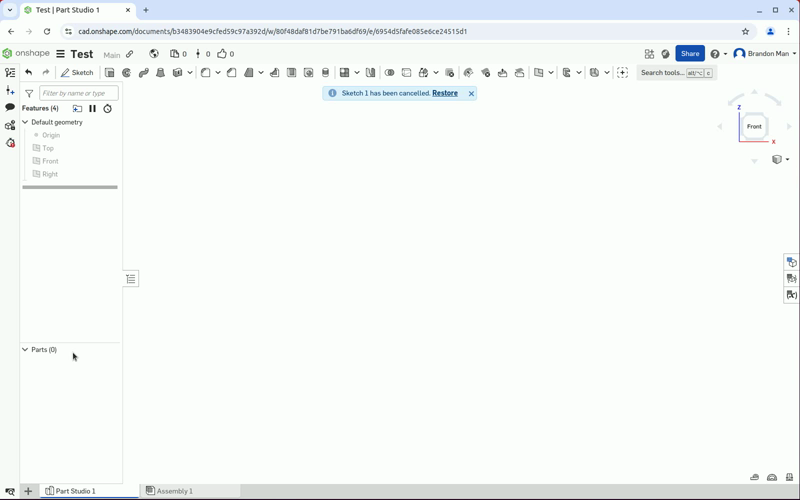
key(shift+s)
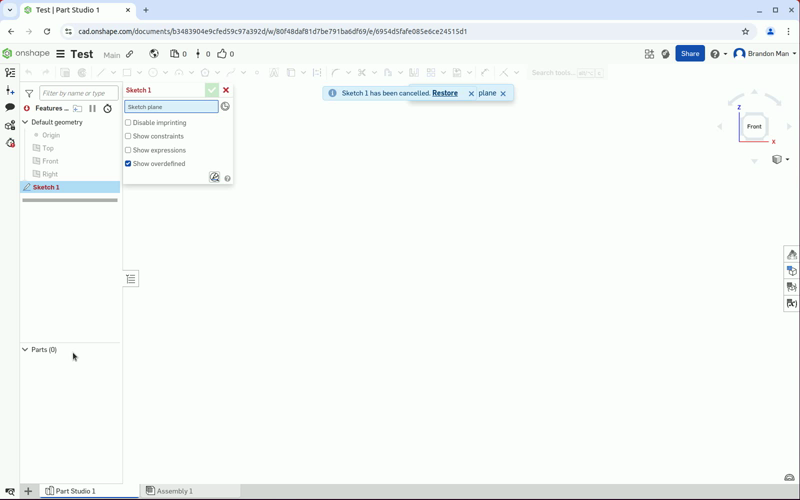
mouse_move(73, 163)
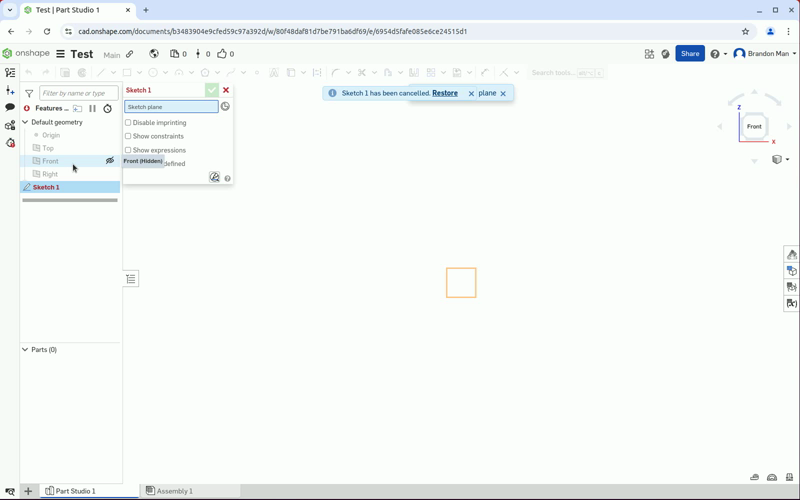
click(73, 163)
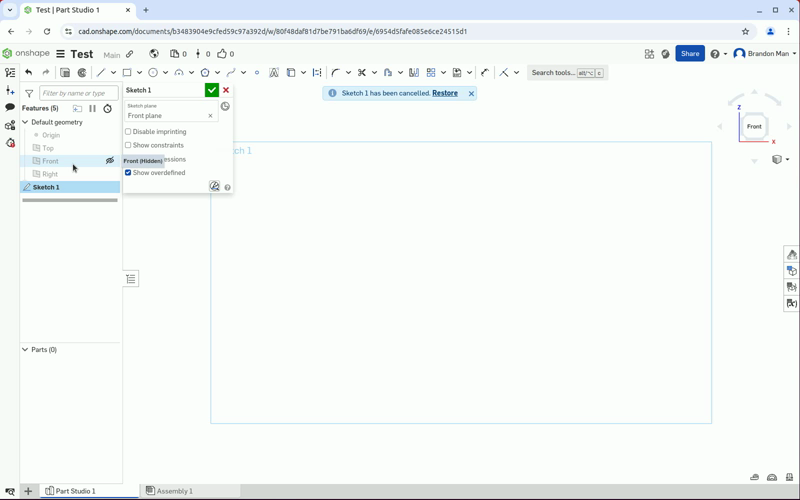
mouse_move(73, 352)
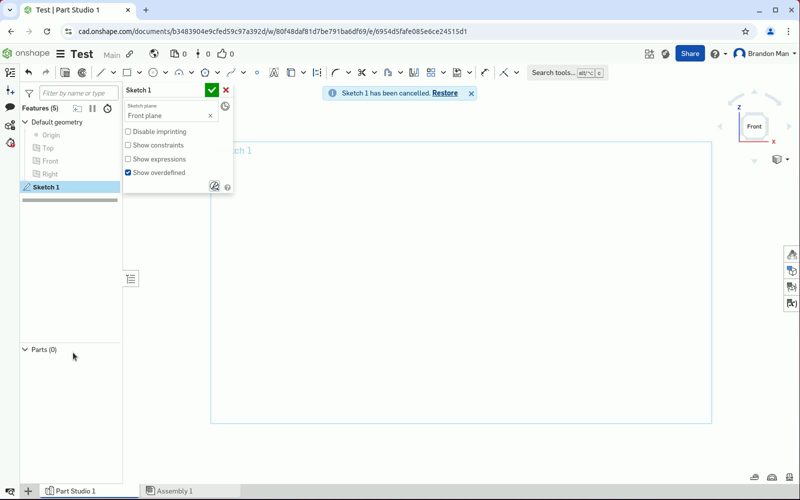
key(y)
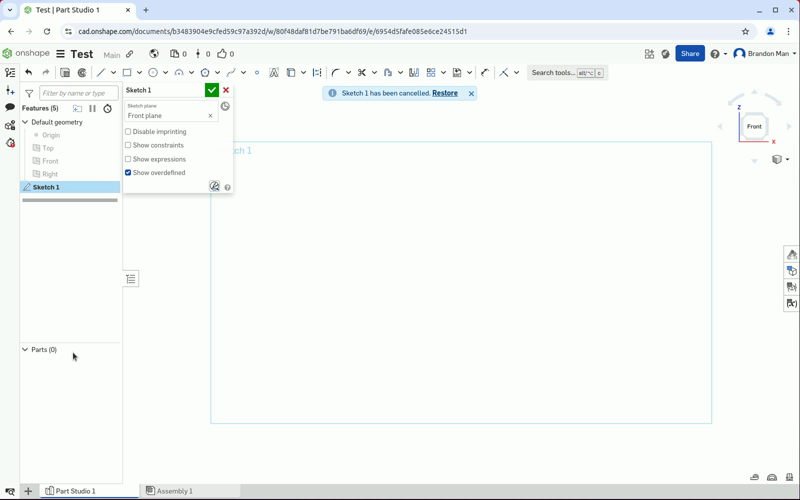
key(c)
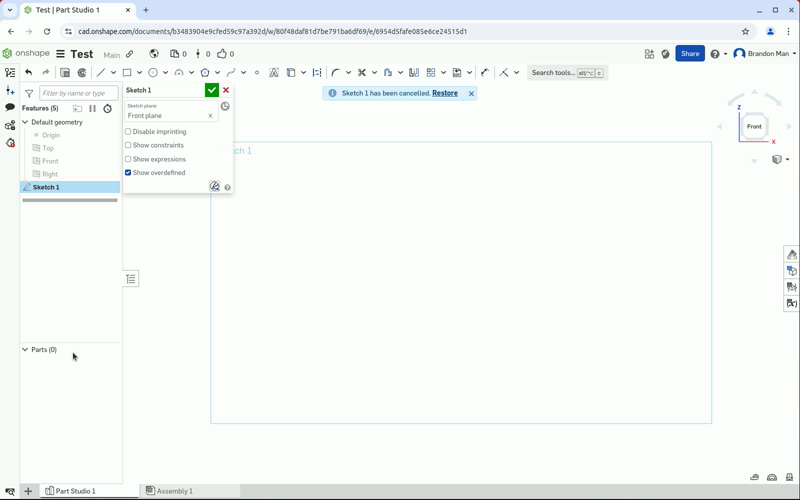
key_down(shift)
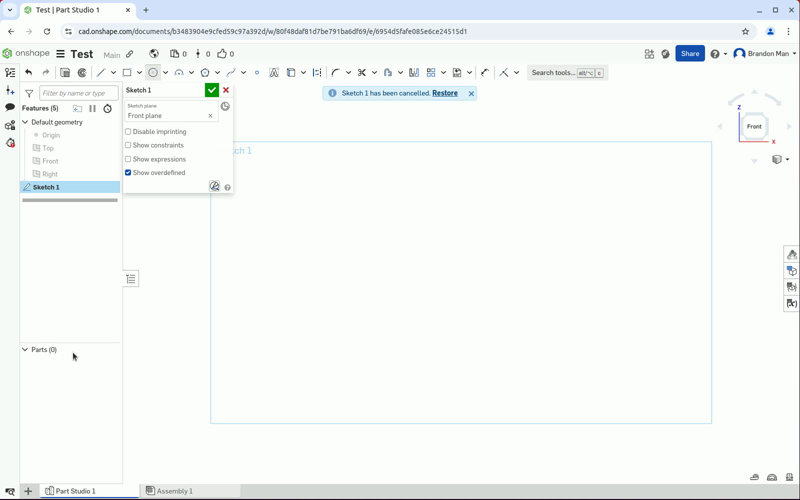
mouse_move(461, 282)
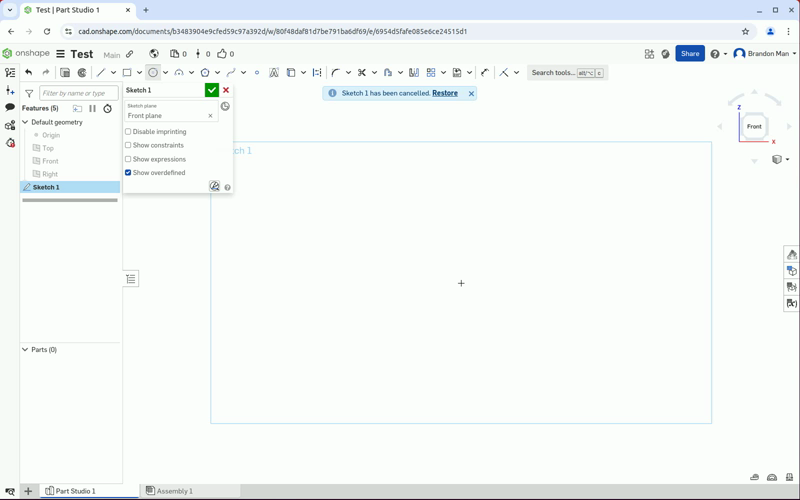
click(461, 282)
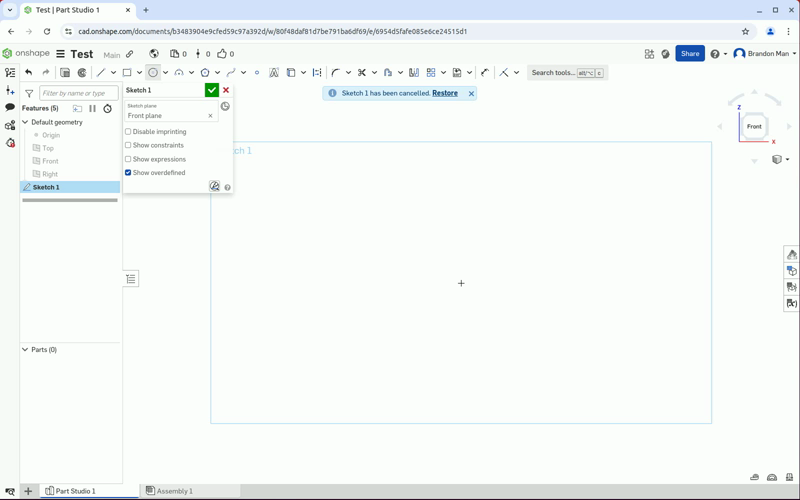
key_up(shift)
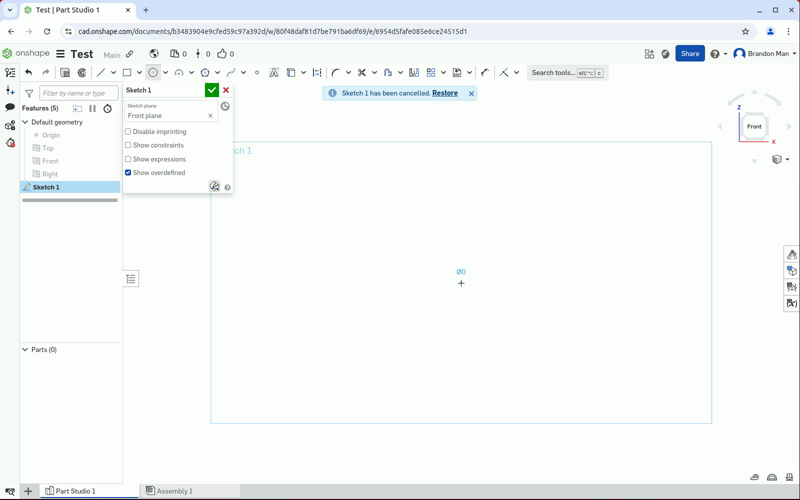
mouse_move(518, 282)
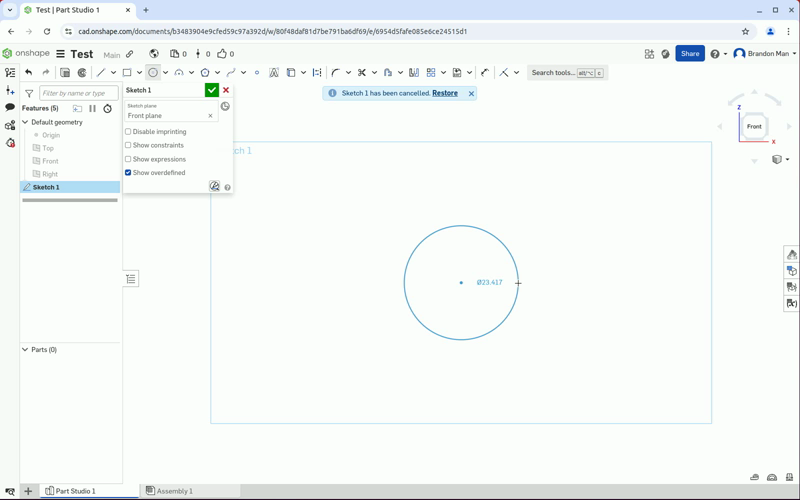
click(518, 282)
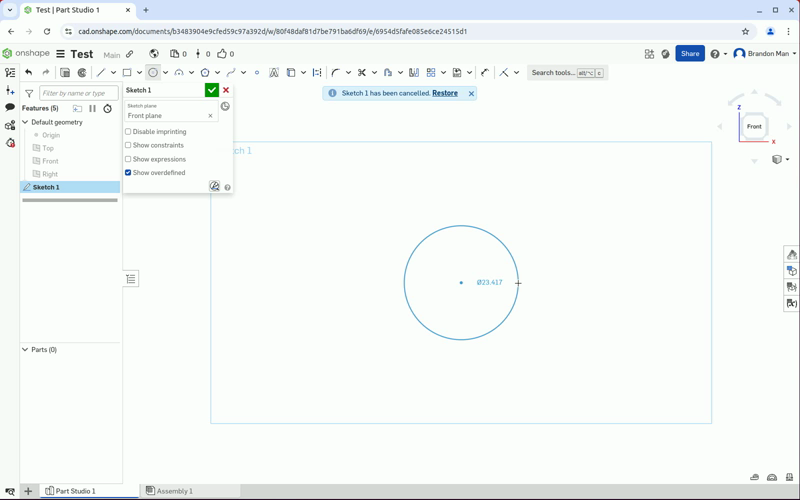
key(esc)
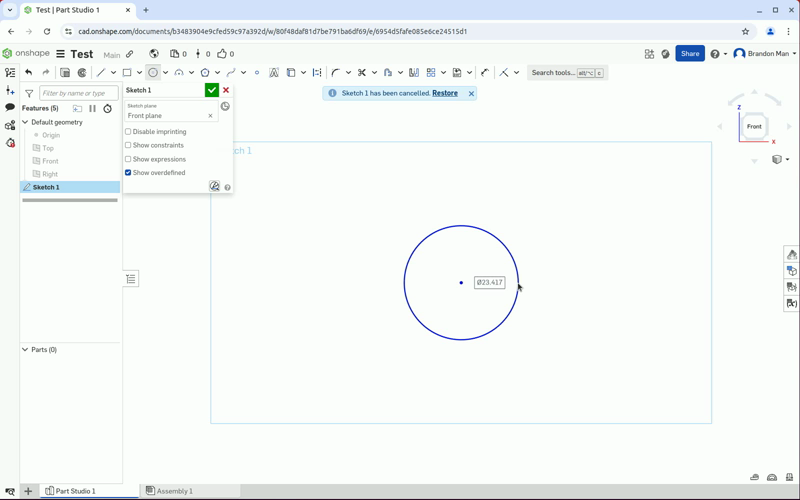
mouse_move(454, 313)
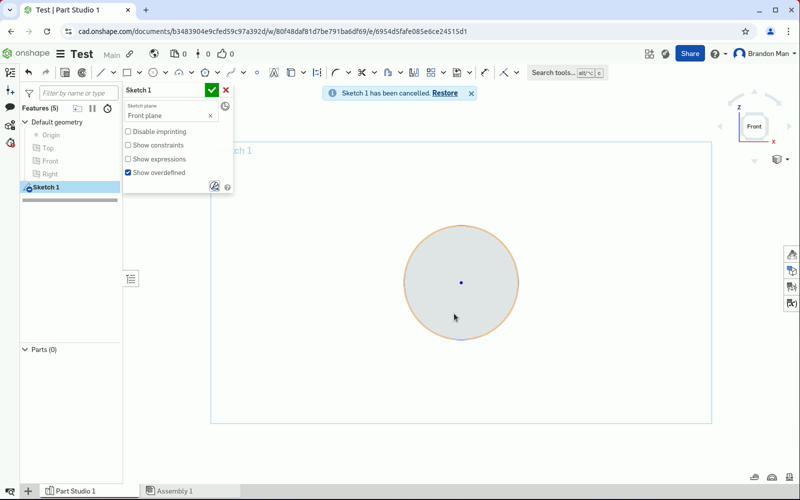
click(454, 313)
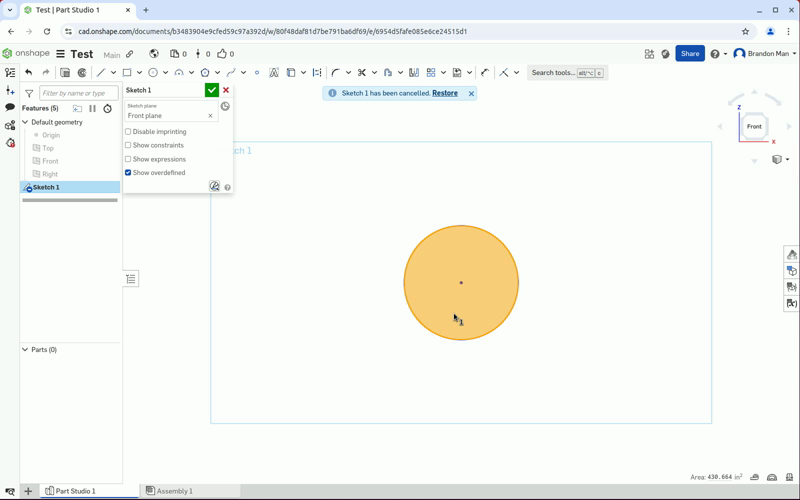
mouse_move(73, 352)
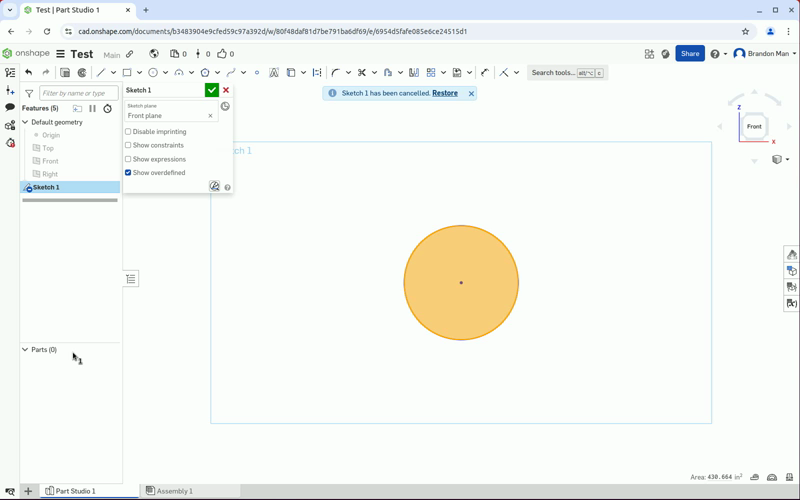
key(shift+y)
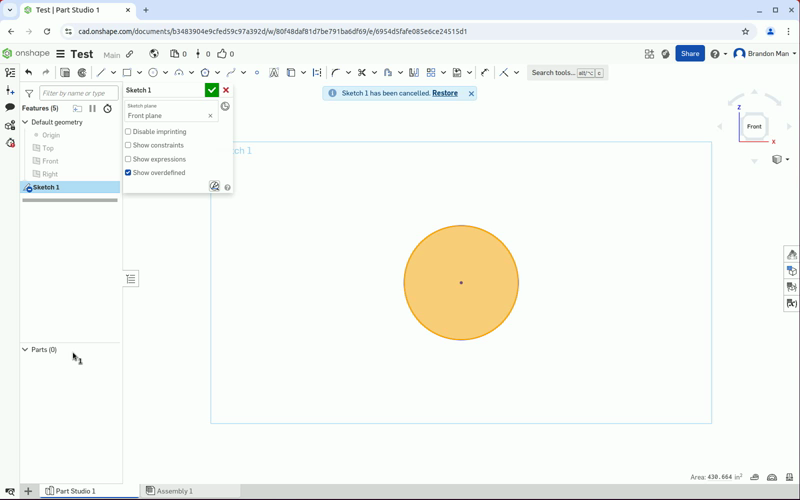
key(shift+e)
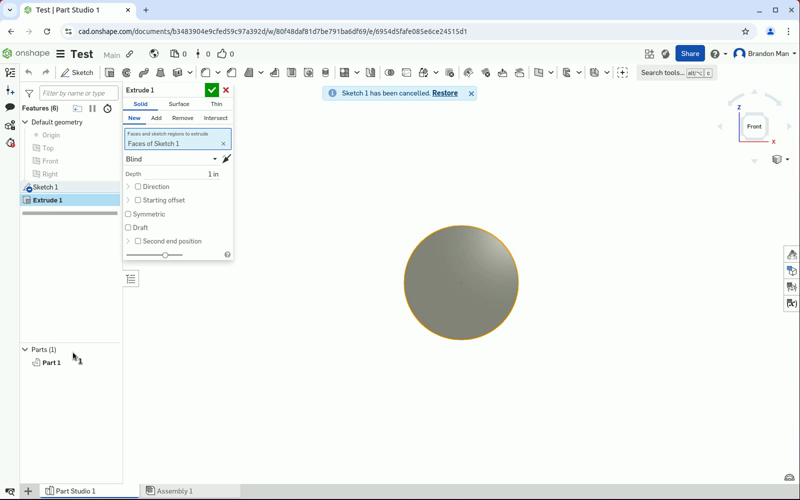
mouse_move(143, 106)
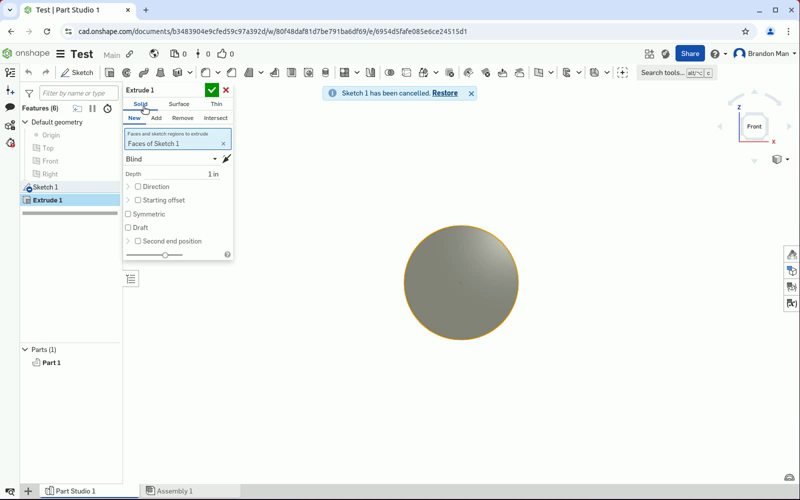
click(143, 106)
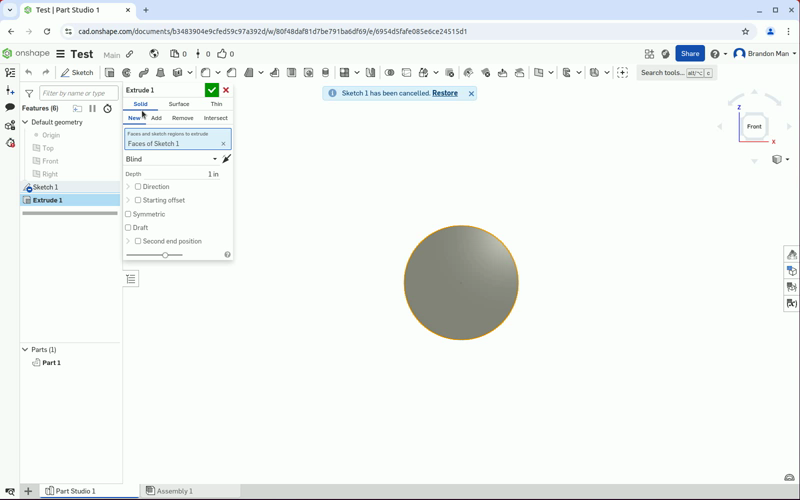
mouse_move(137, 120)
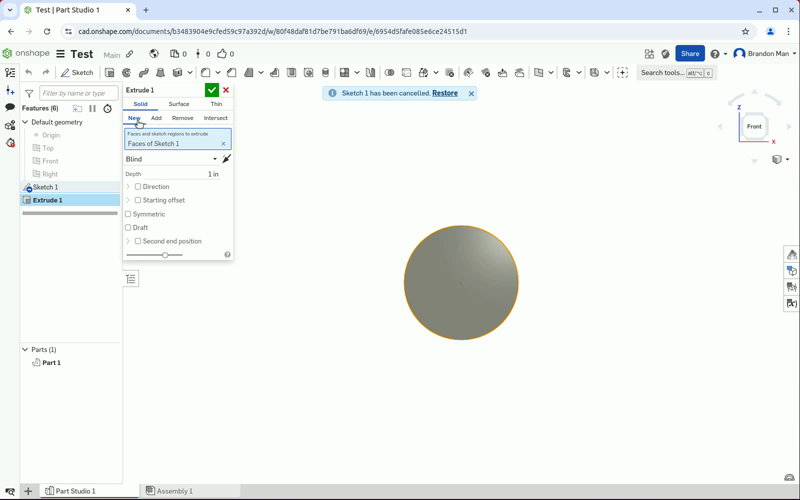
click(137, 120)
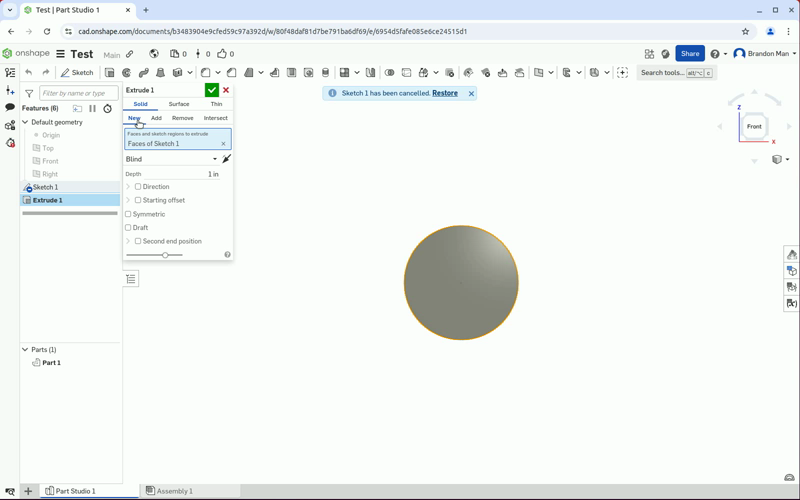
key(tab, 4)
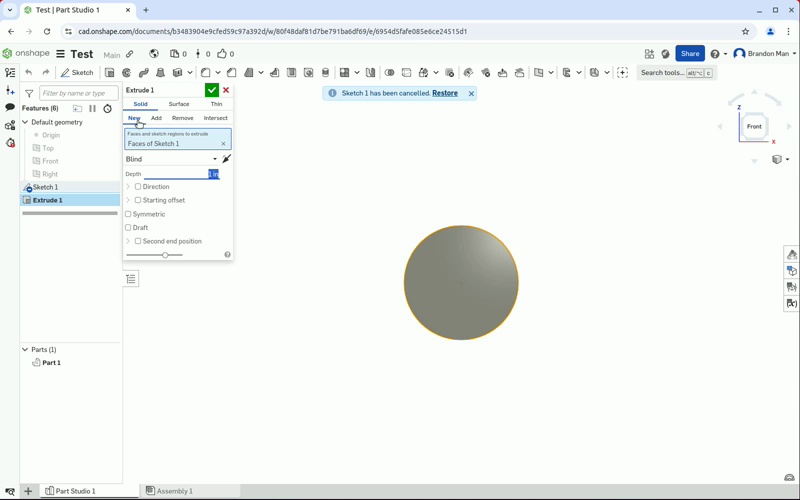
text(-23.108)
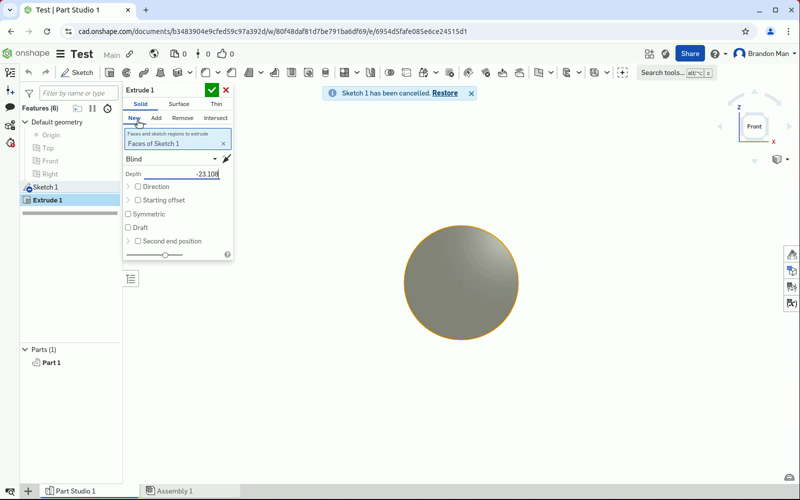
key(enter)
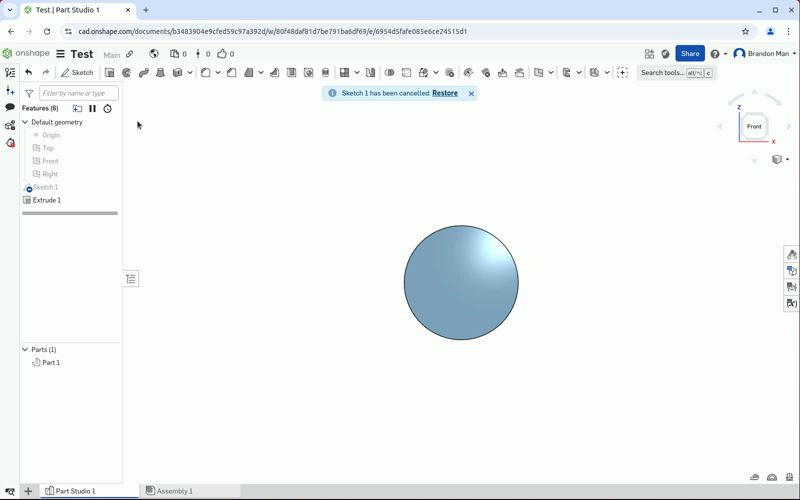
key(shift+h)
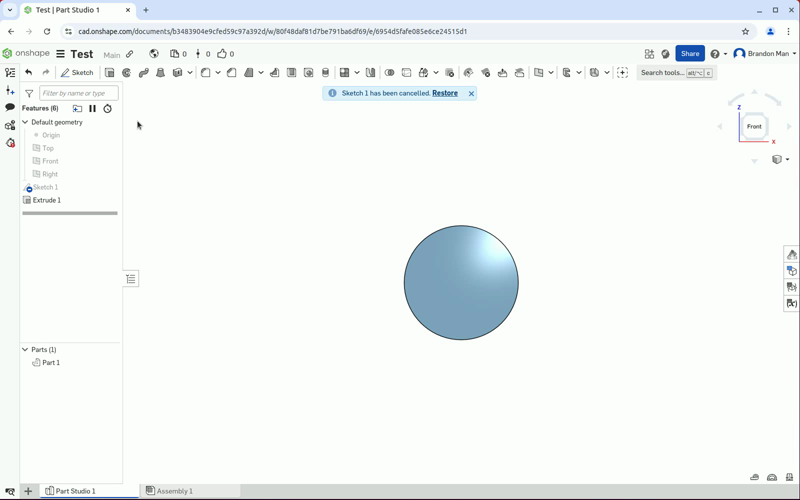
key(shift+h)
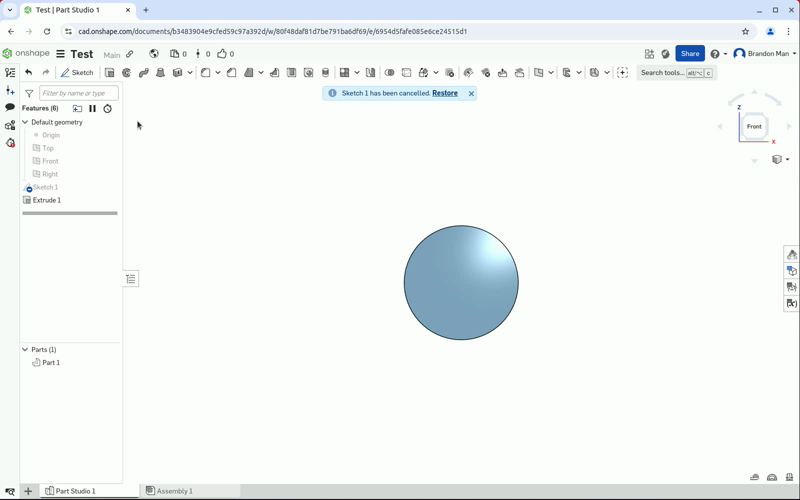
mouse_move(73, 189)
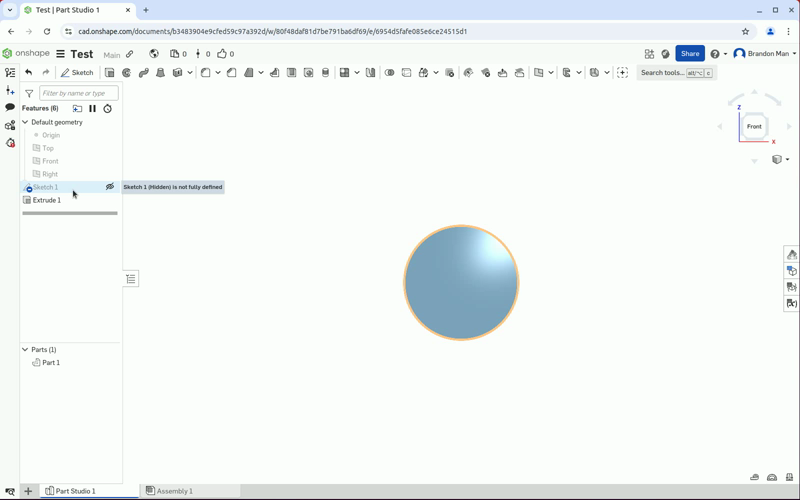
click(73, 189)
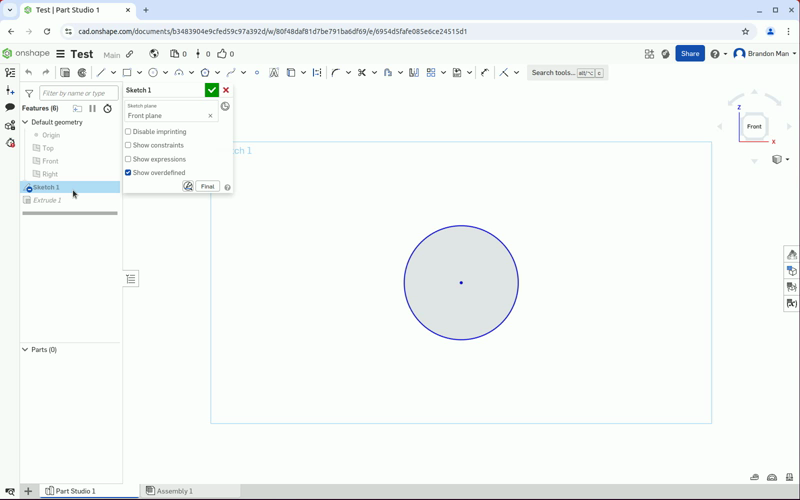
mouse_move(229, 92)
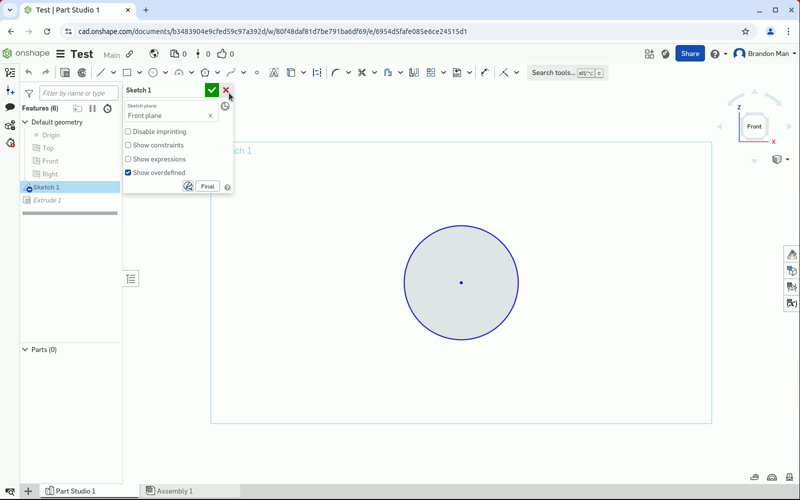
click(229, 92)
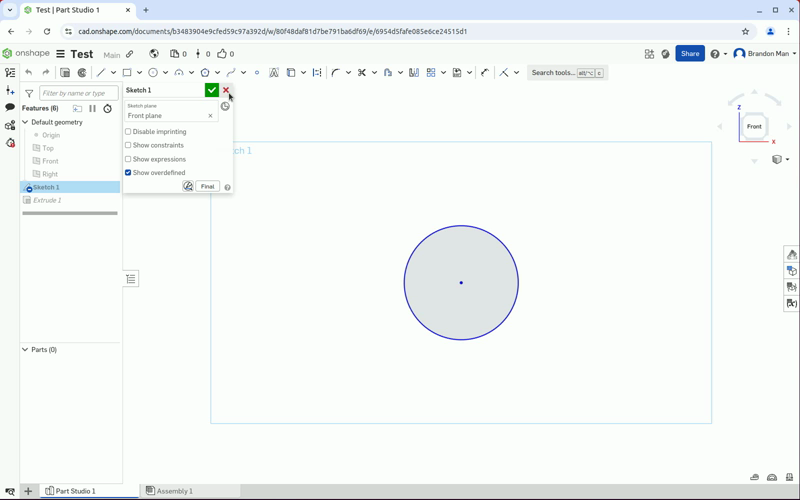
key(shift+s)
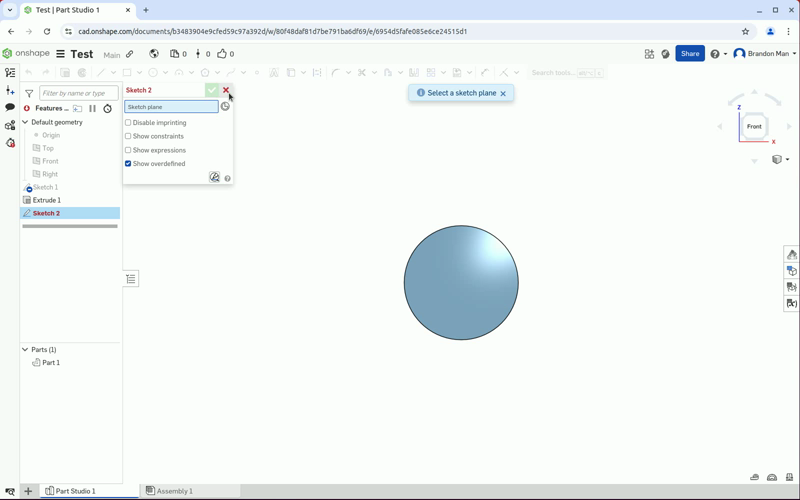
mouse_move(73, 163)
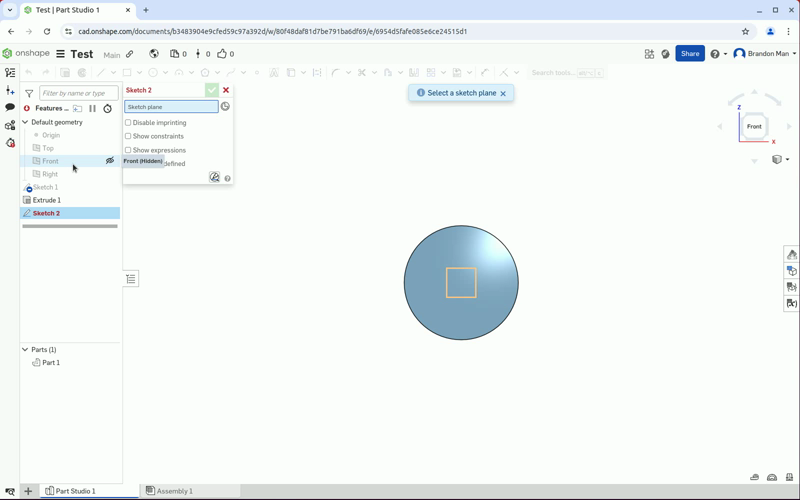
click(73, 163)
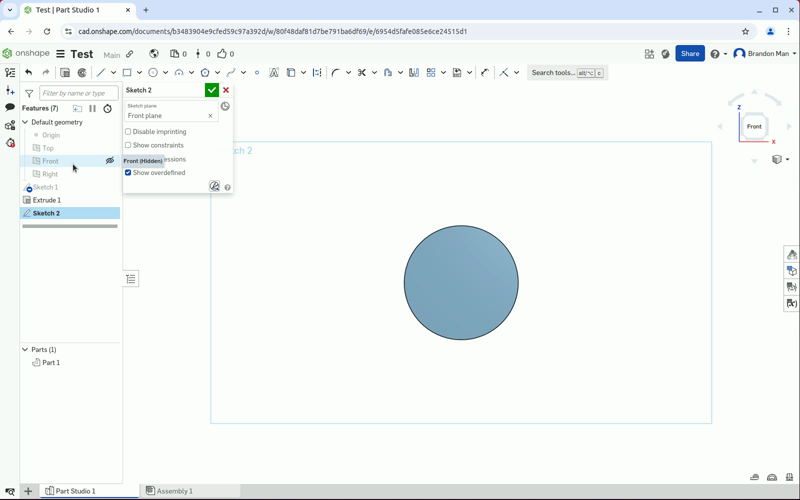
mouse_move(73, 352)
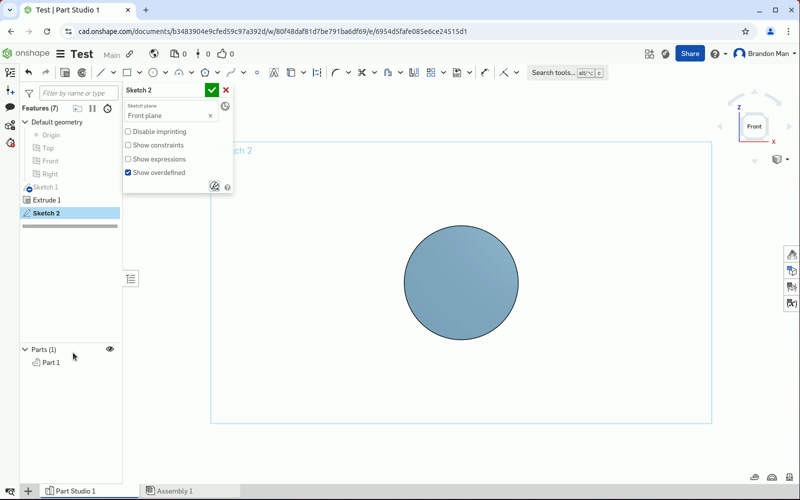
key(y)
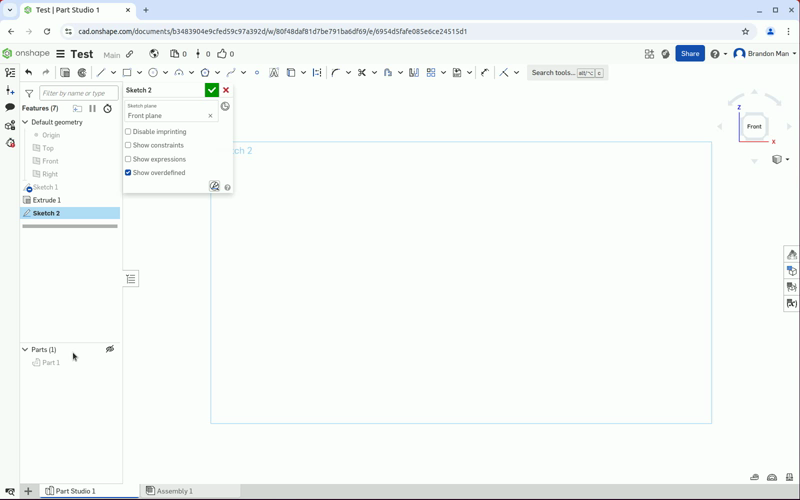
key(c)
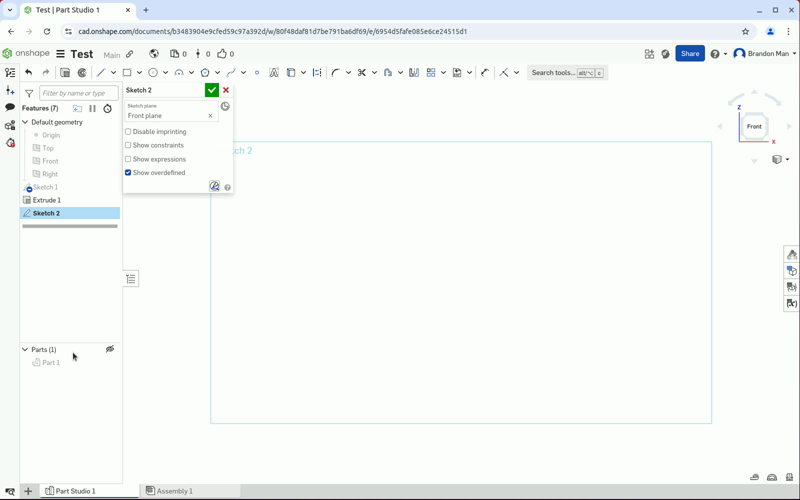
key_down(shift)
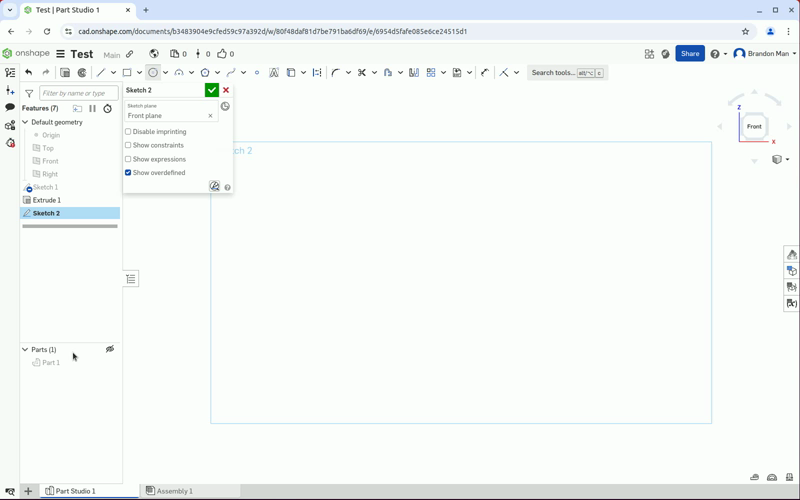
mouse_move(461, 282)
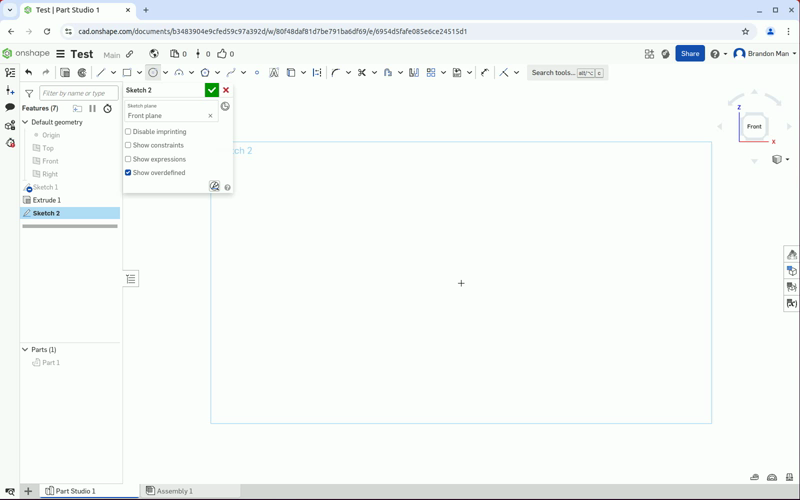
click(461, 282)
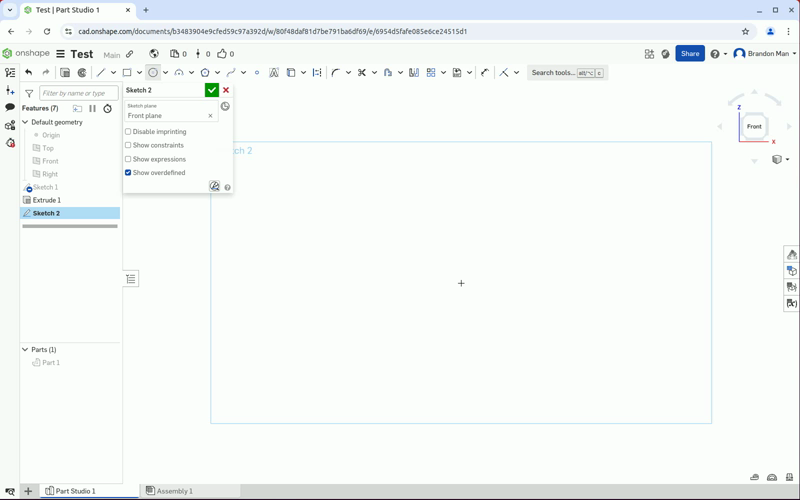
key_up(shift)
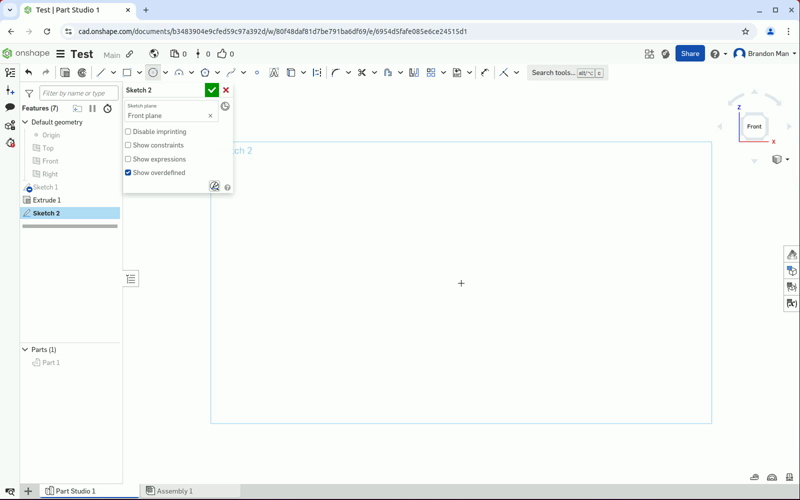
mouse_move(495, 282)
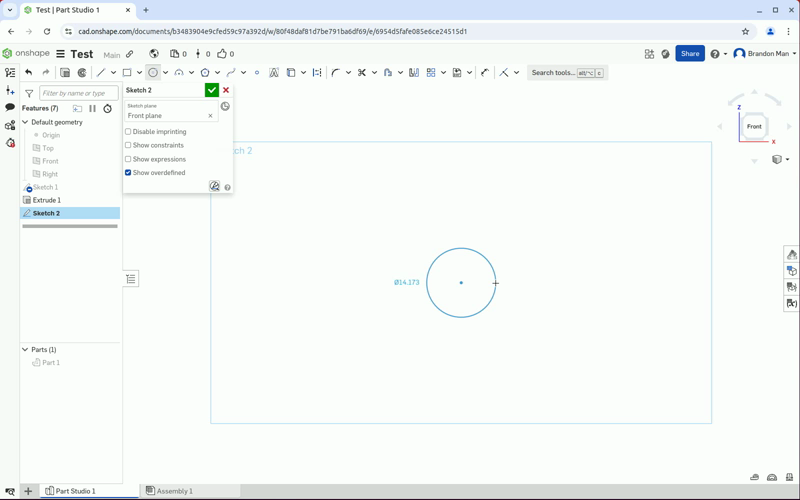
click(495, 282)
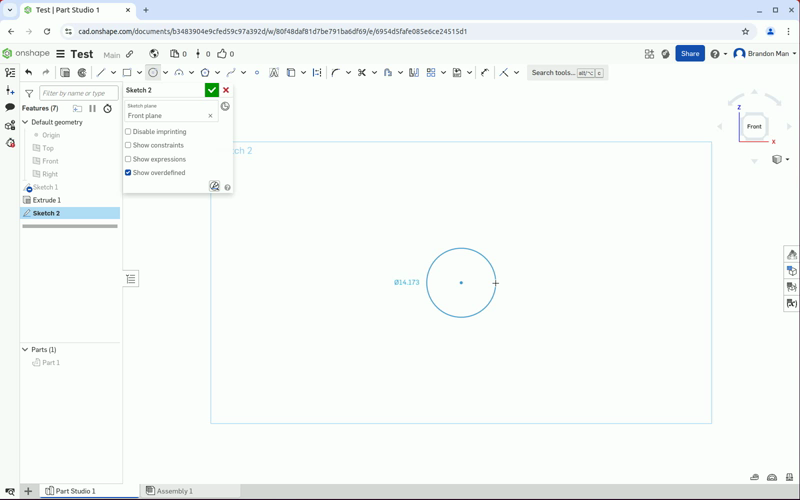
key(esc)
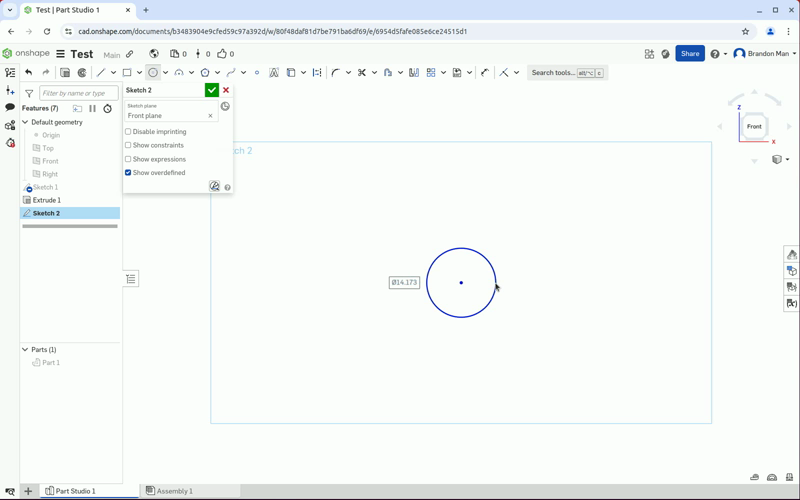
mouse_move(483, 296)
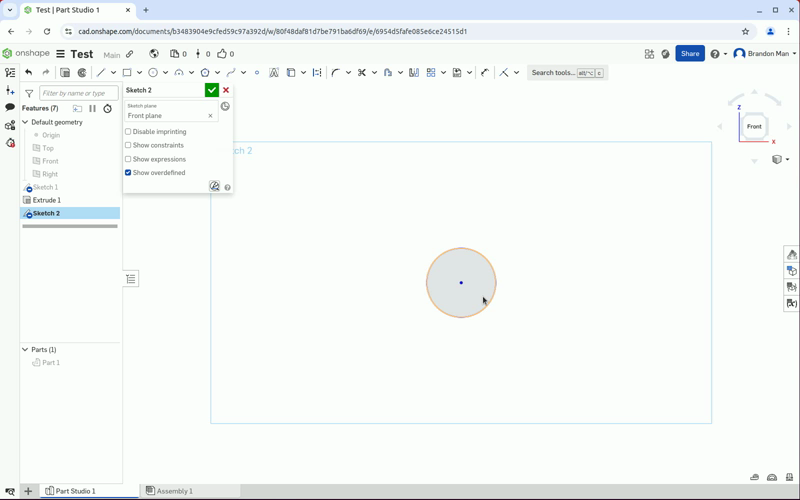
click(483, 296)
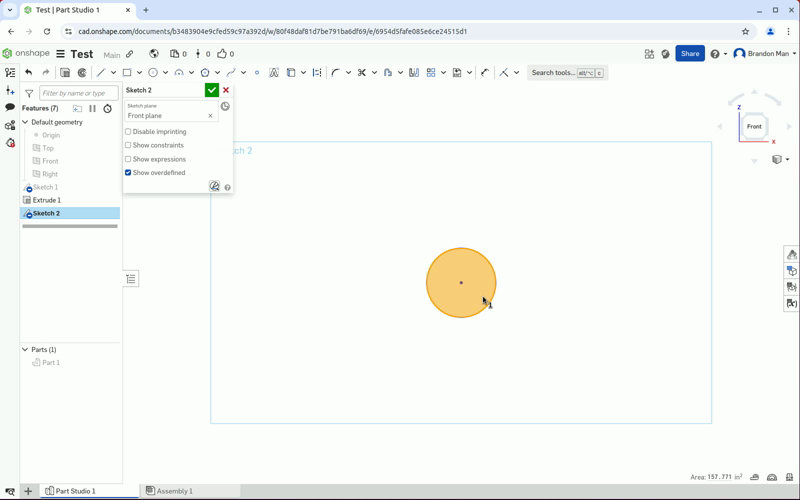
mouse_move(73, 352)
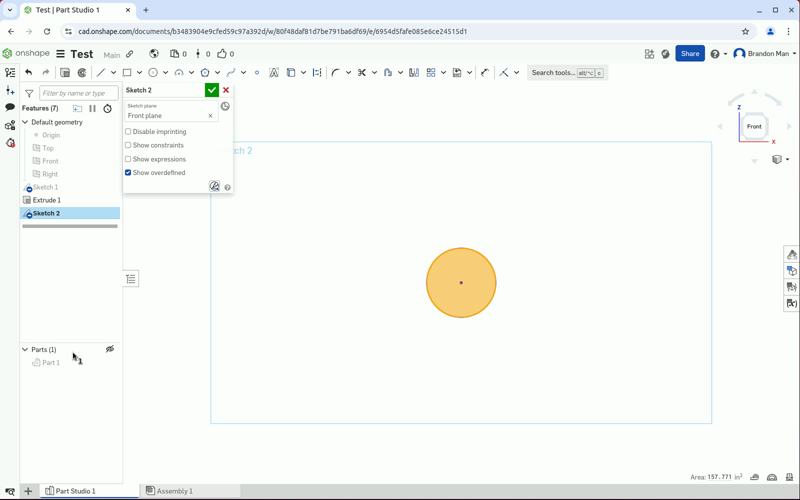
key(shift+y)
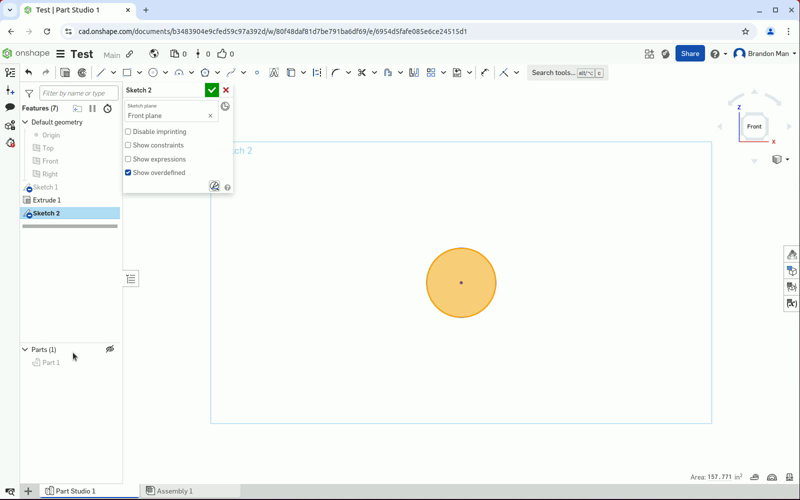
key(shift+e)
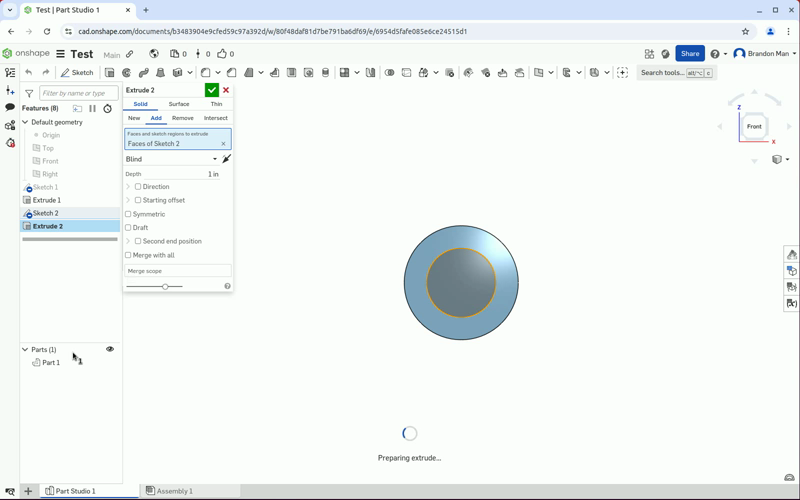
mouse_move(143, 106)
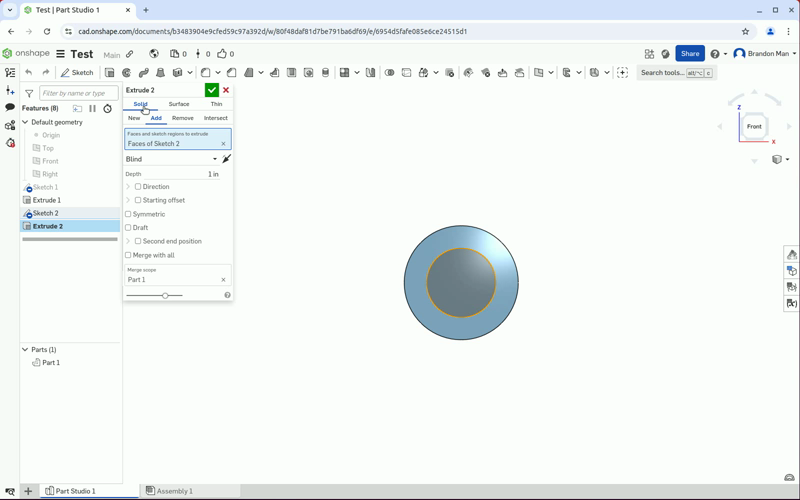
click(143, 106)
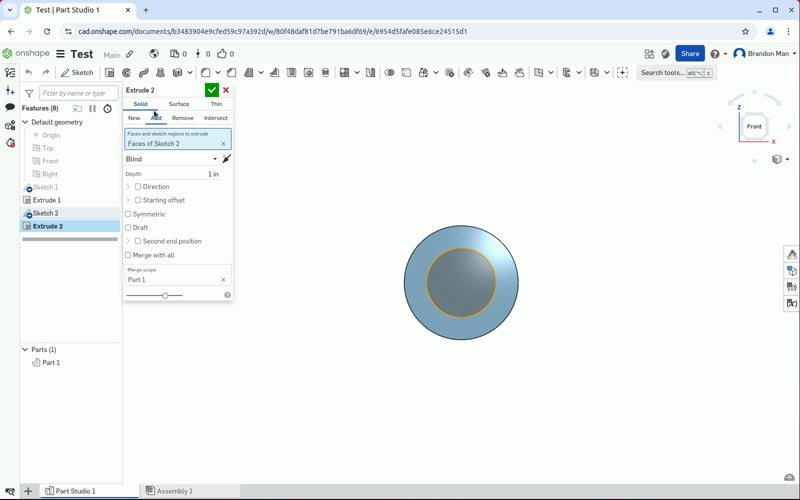
mouse_move(186, 120)
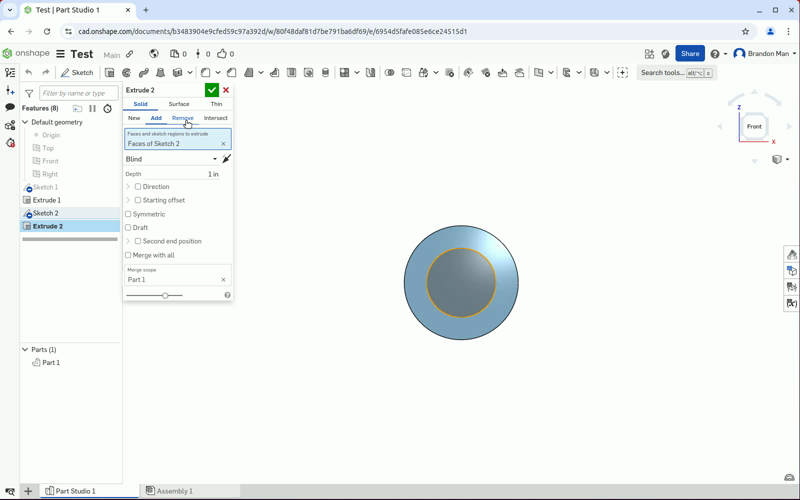
click(186, 120)
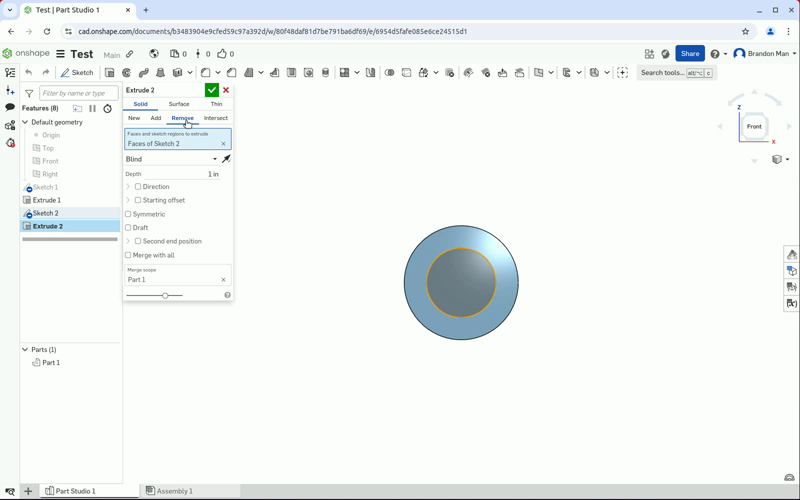
key(tab, 4)
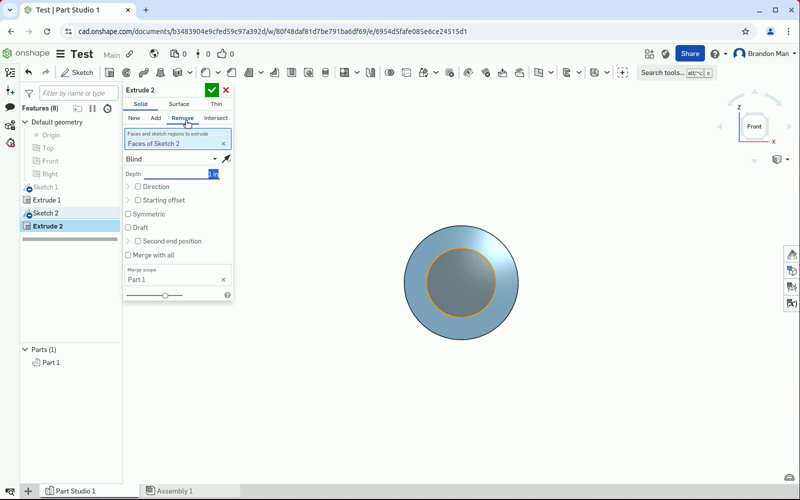
text(11.554)
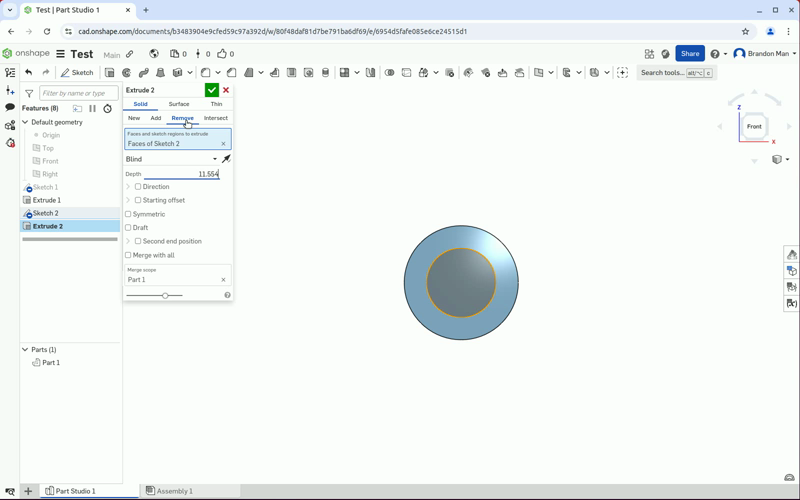
key(tab, 6)
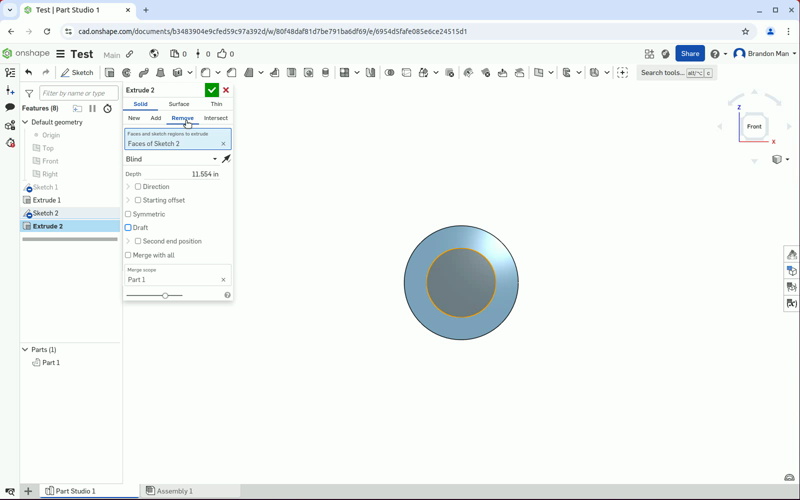
key(space)
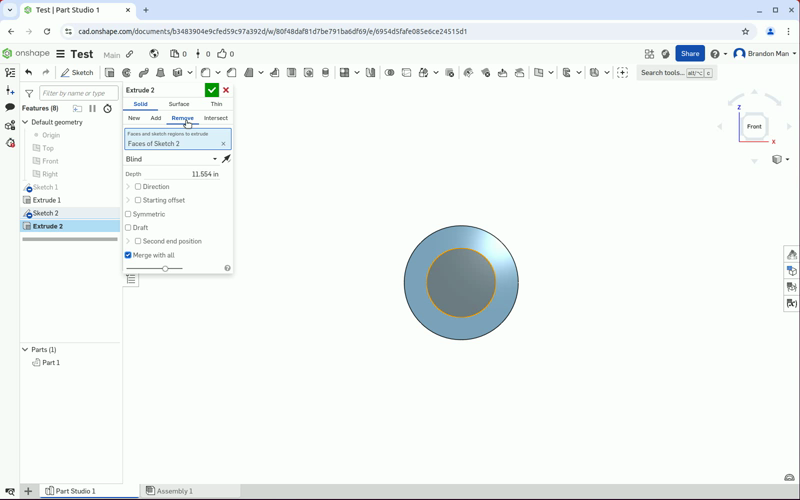
key(enter)
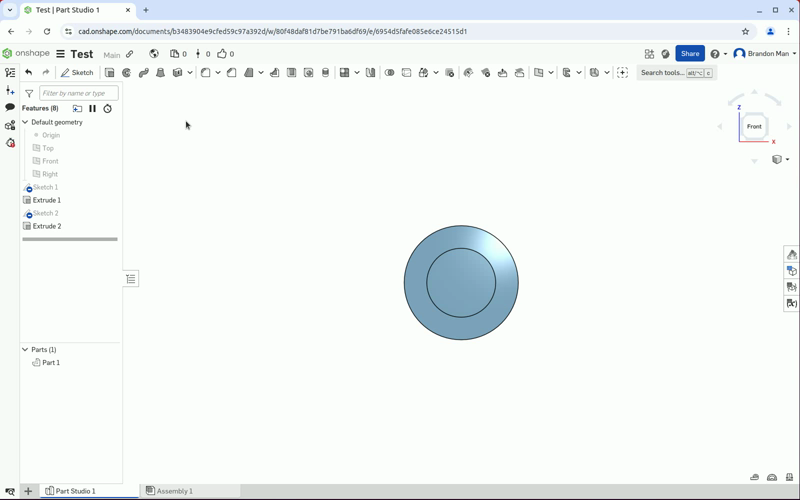
key(shift+h)
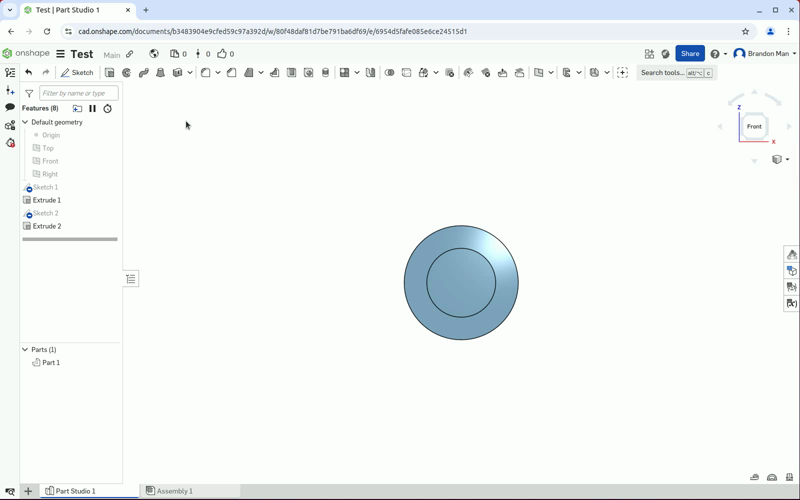
key(shift+h)
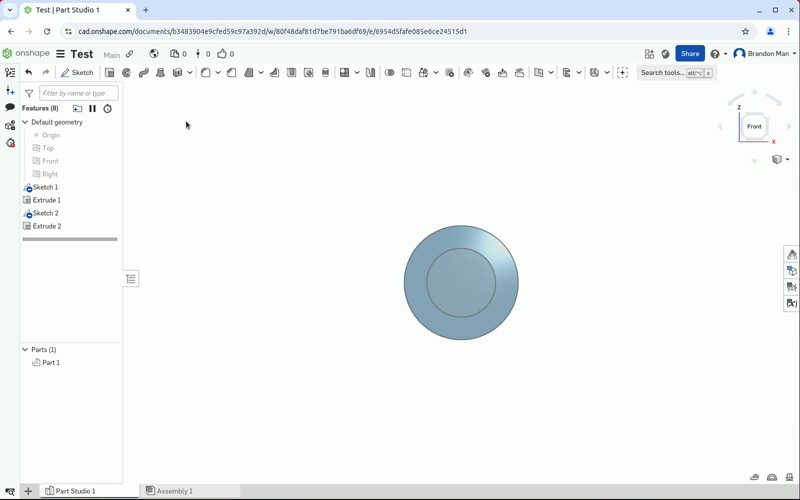
key(shift+7)
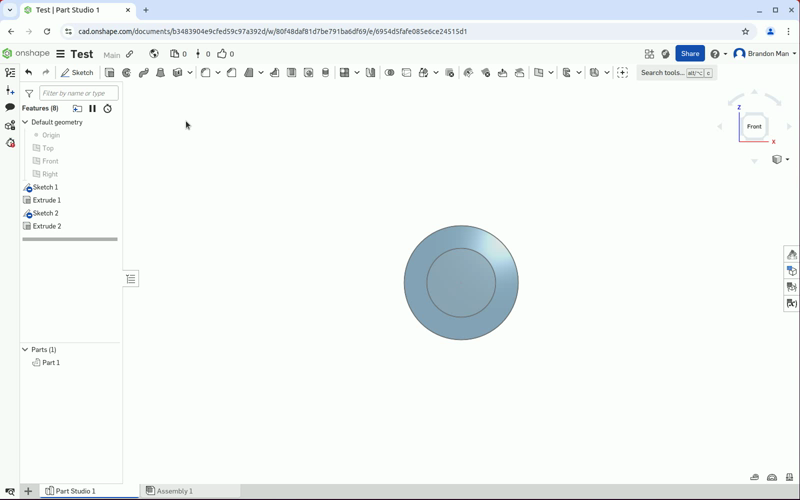
key(left, 2)
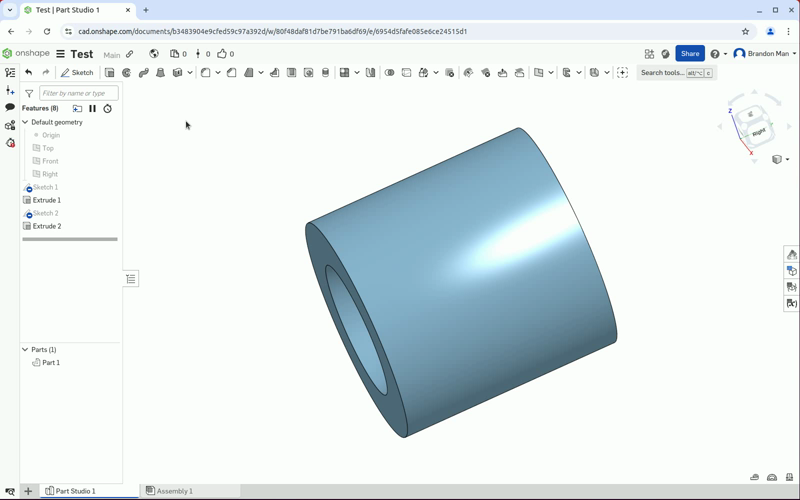
key(down, 2)
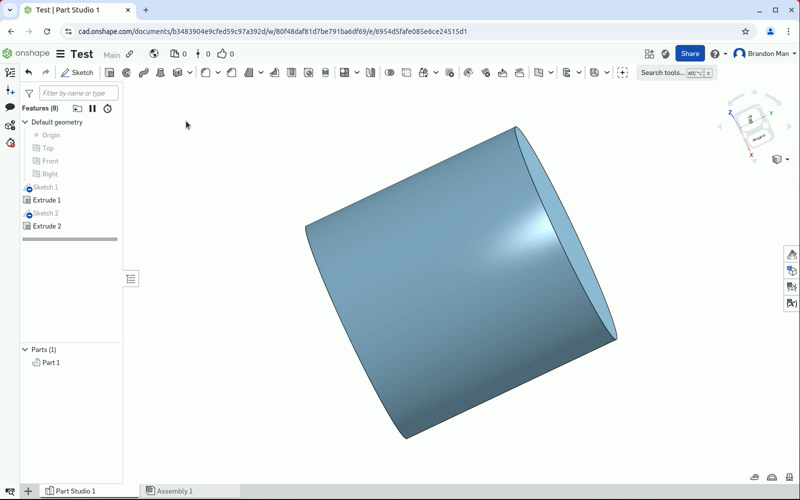
key(up, 2)
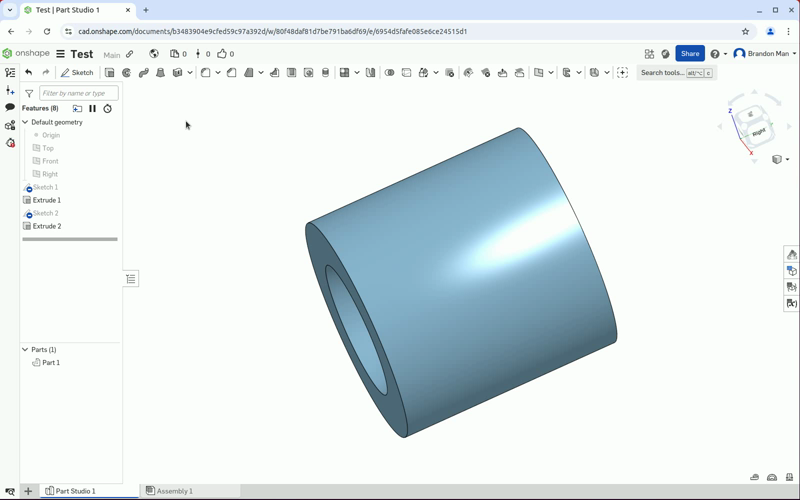
key(right, 2)
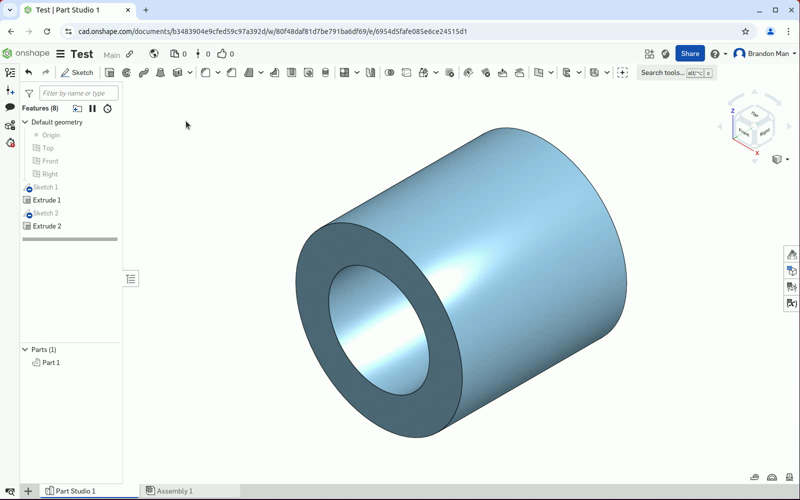
mouse_move(73, 189)
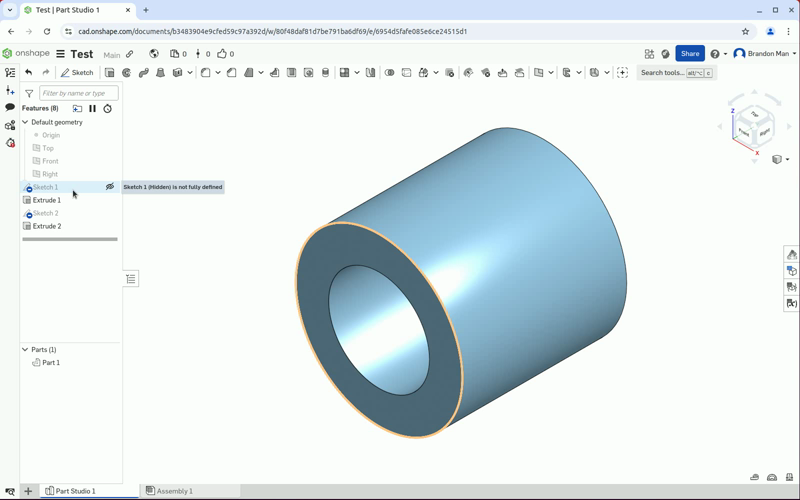
click(73, 189)